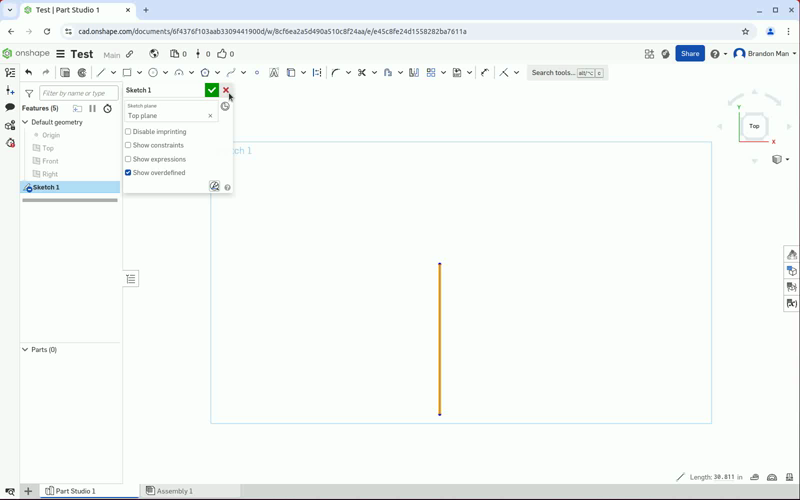
key(shift+h)
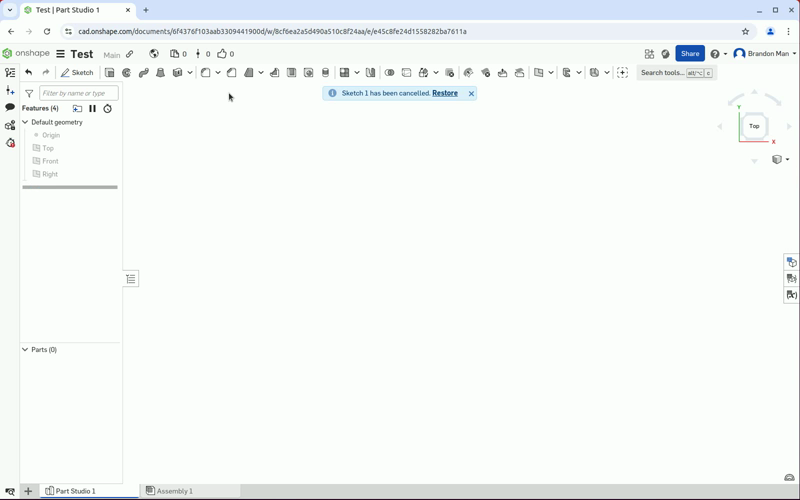
mouse_move(73, 352)
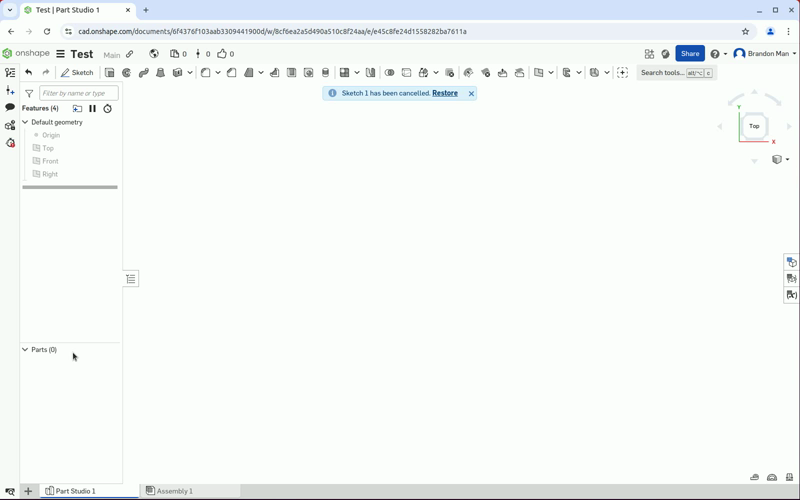
key(y)
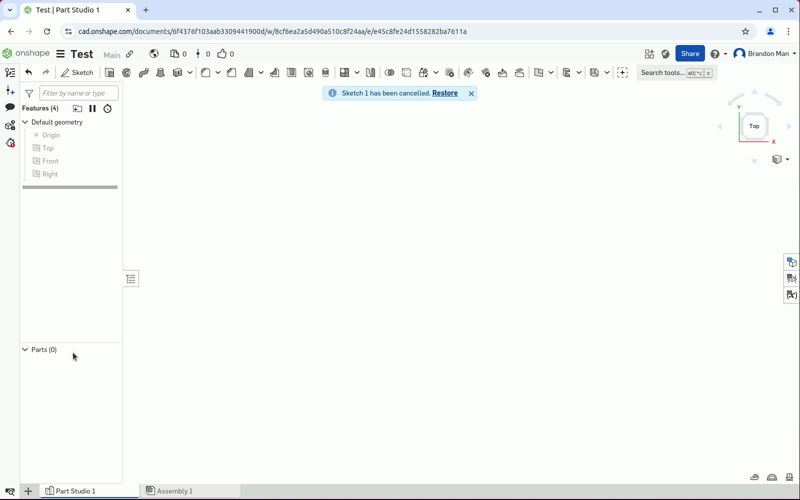
key(shift+p)
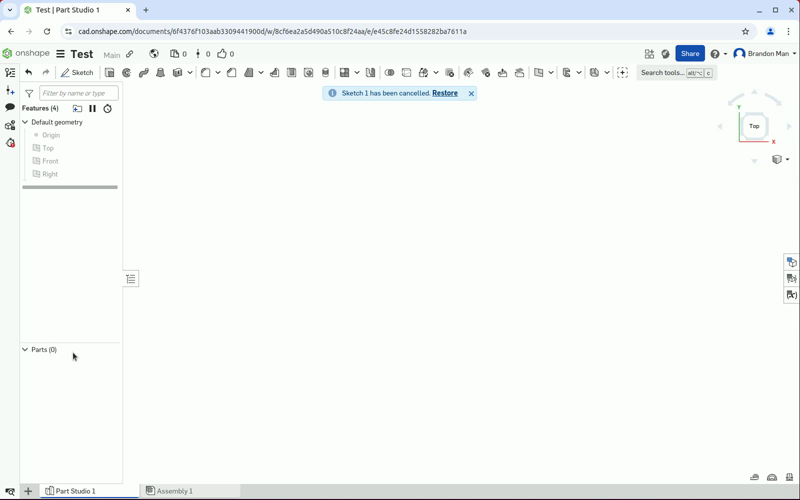
key(space)
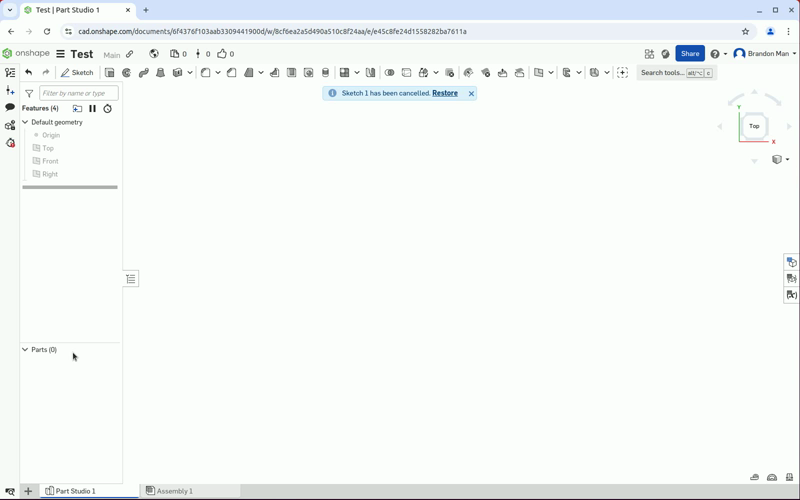
key_down(shift)
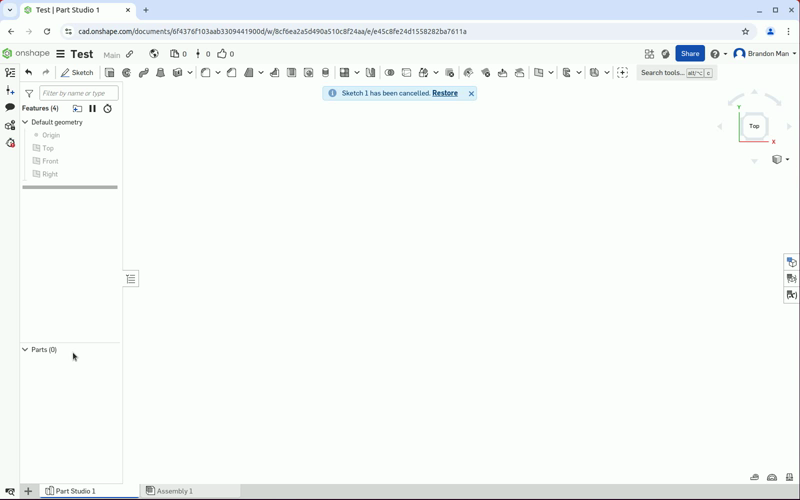
key(up)
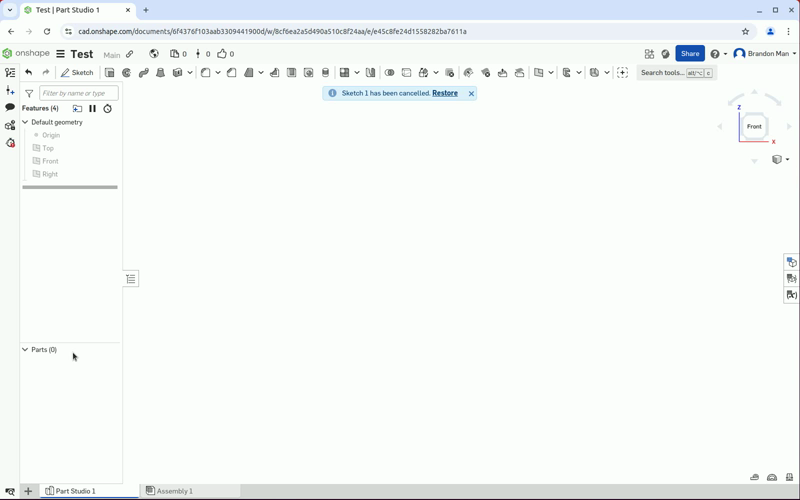
key_up(shift)
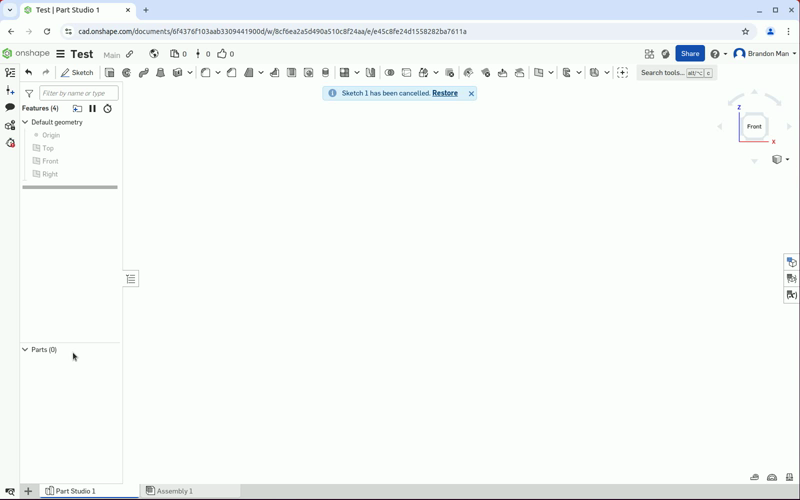
mouse_move(73, 352)
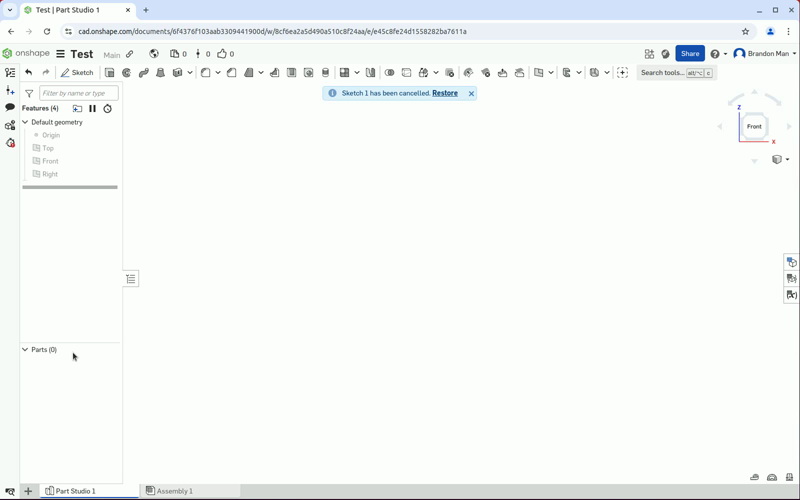
key(shift+y)
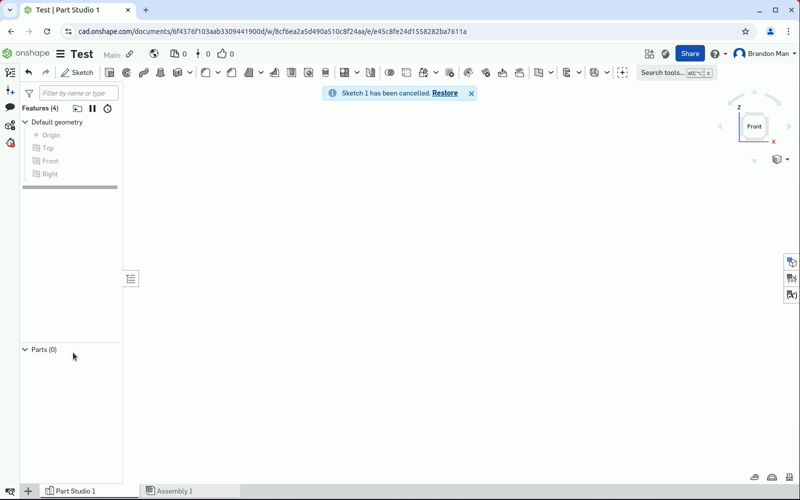
key(shift+s)
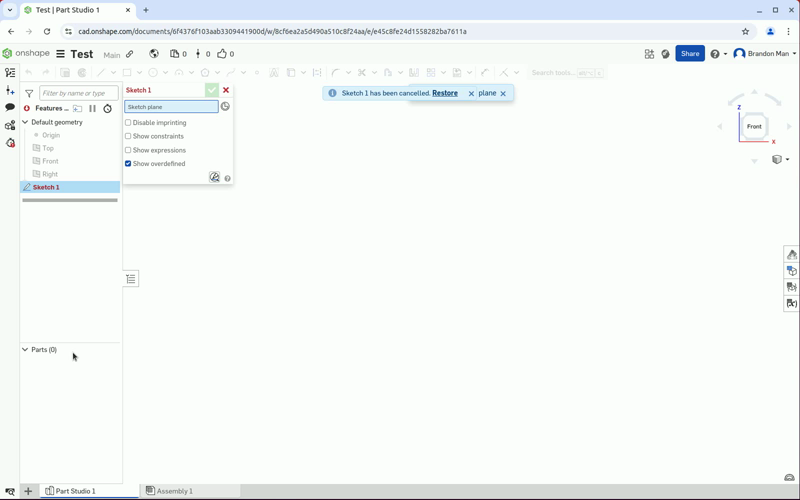
mouse_move(73, 163)
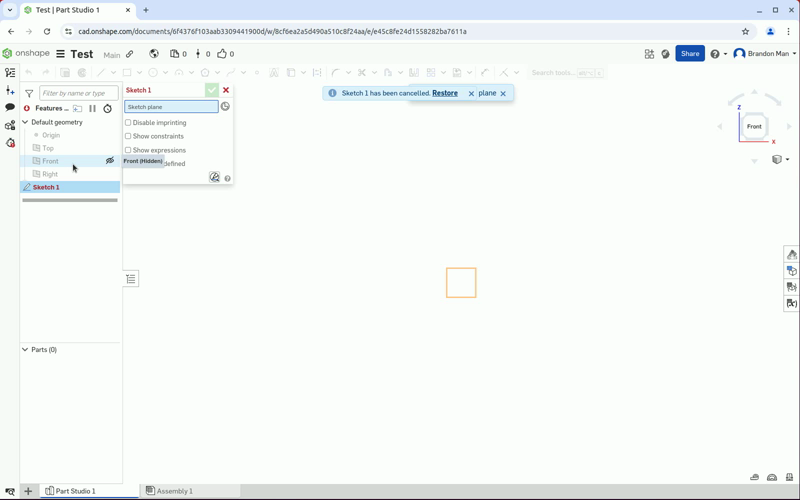
click(73, 163)
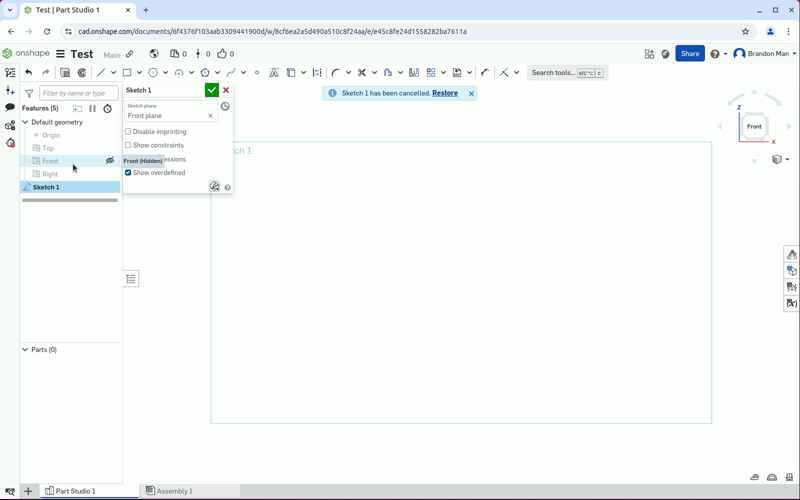
mouse_move(73, 352)
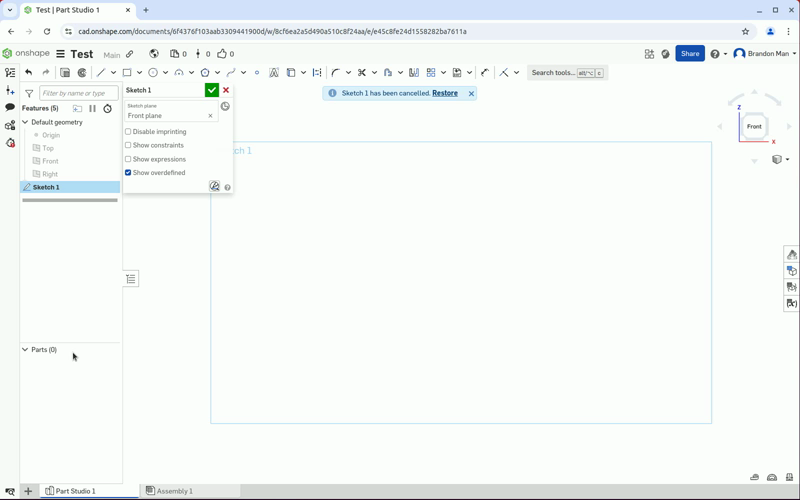
key(y)
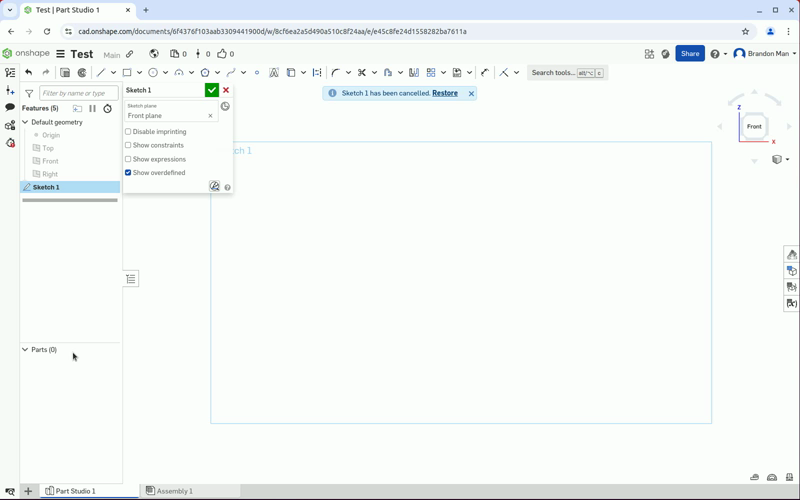
key(c)
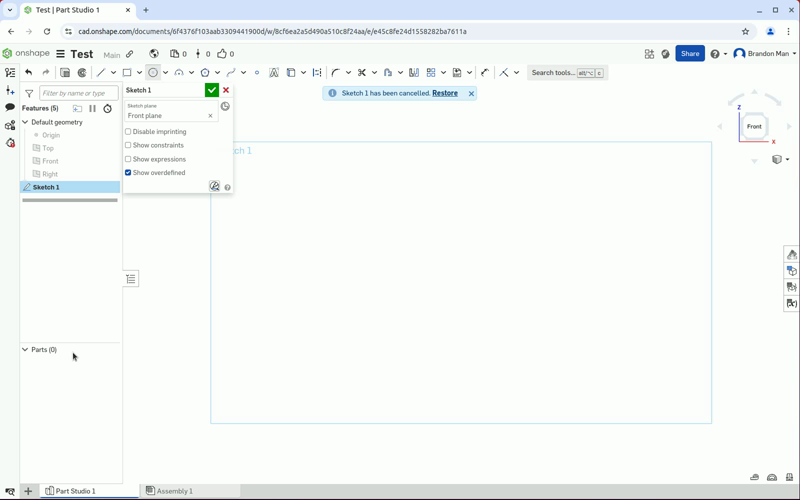
key_down(shift)
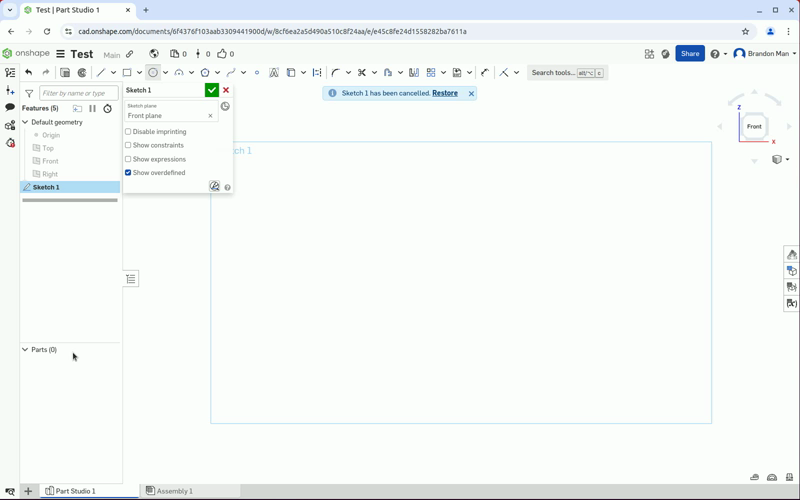
mouse_move(461, 282)
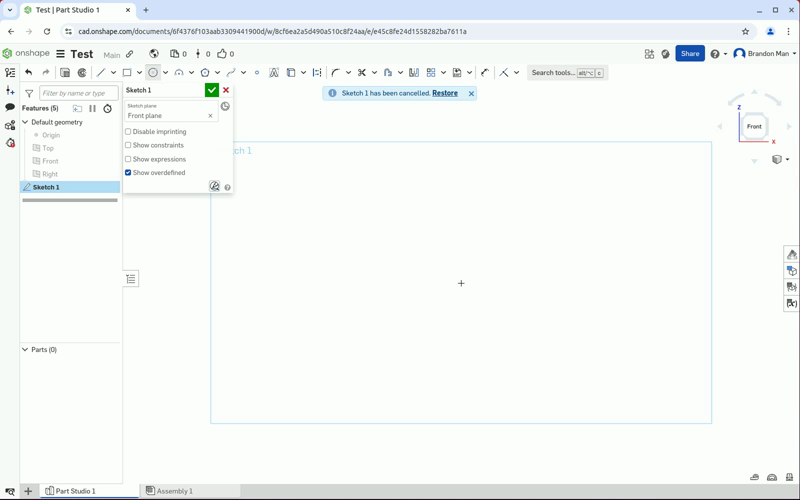
click(461, 282)
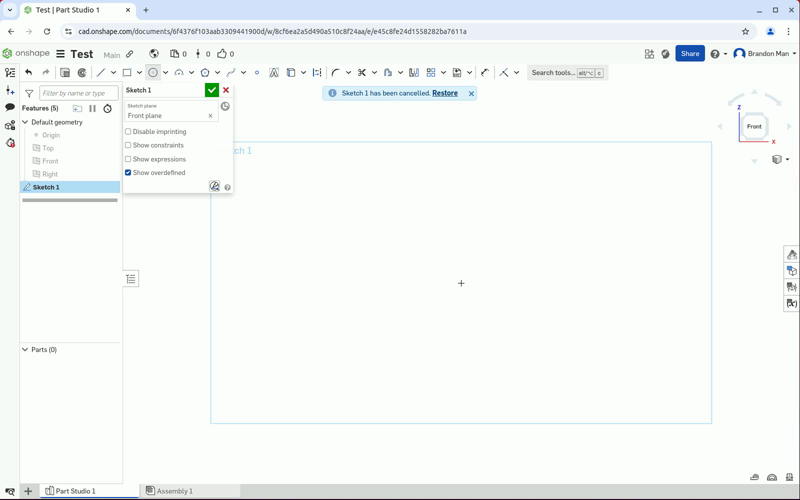
key_up(shift)
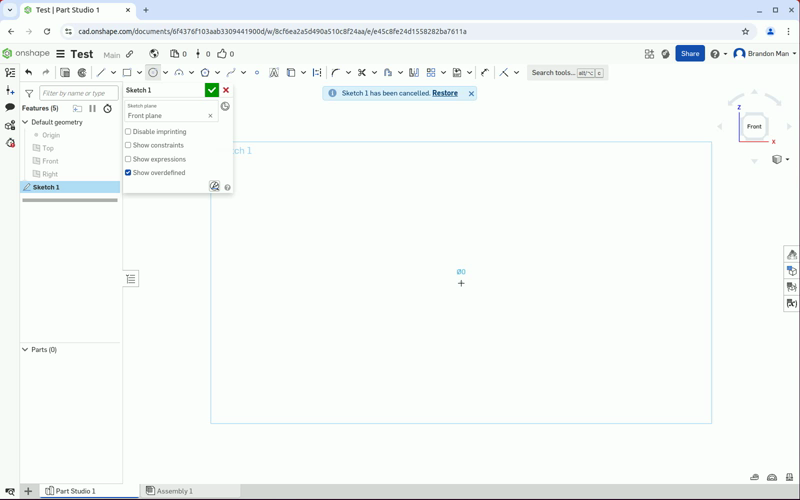
mouse_move(555, 282)
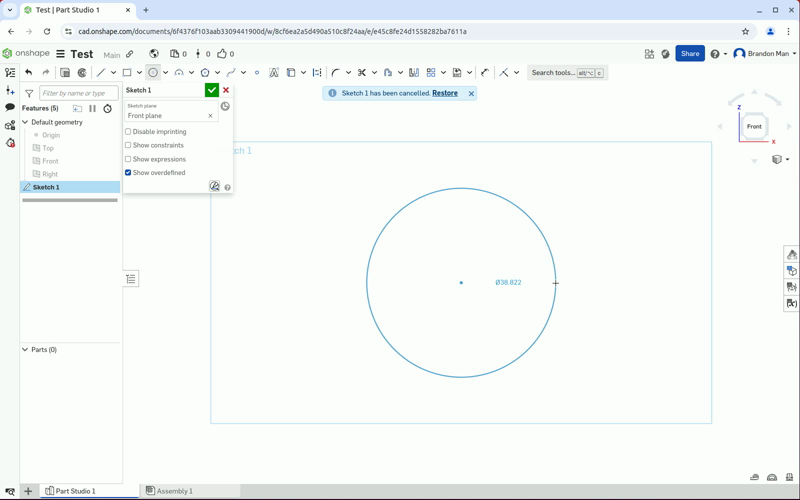
click(555, 282)
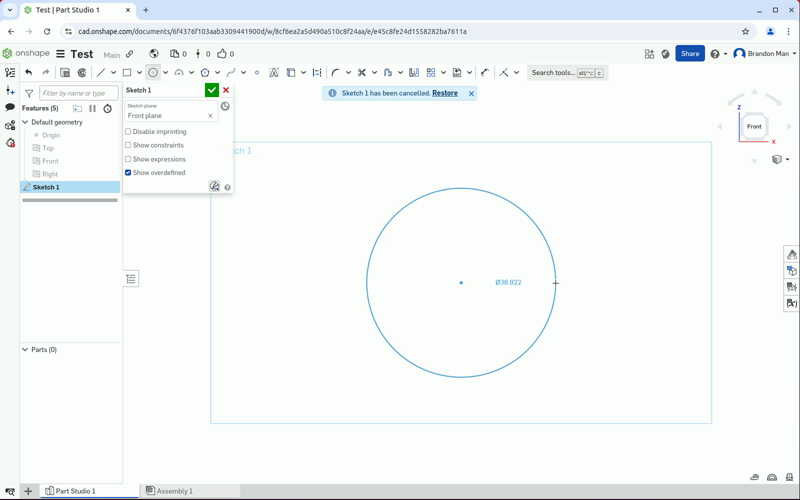
key(esc)
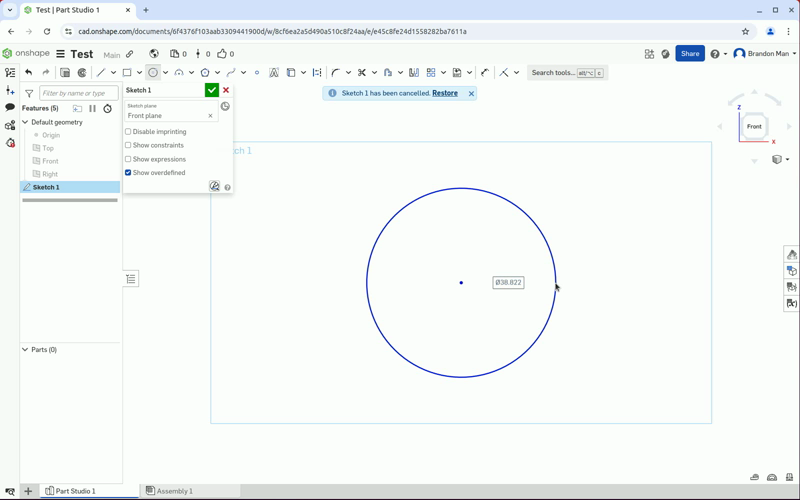
mouse_move(450, 288)
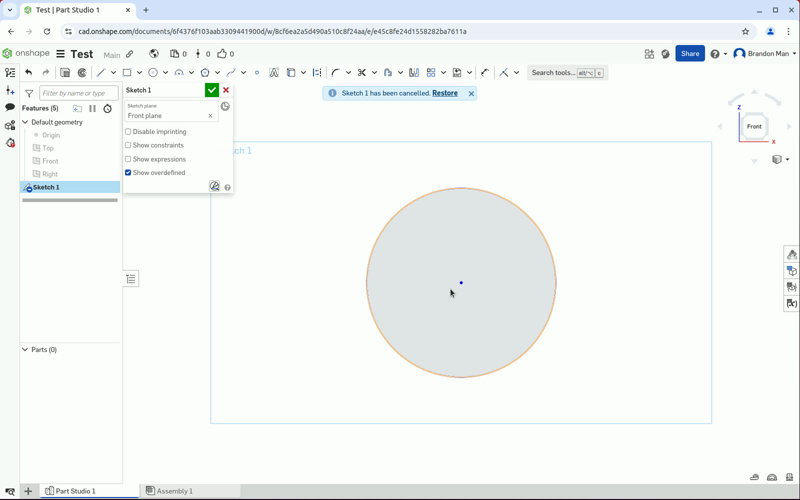
click(450, 288)
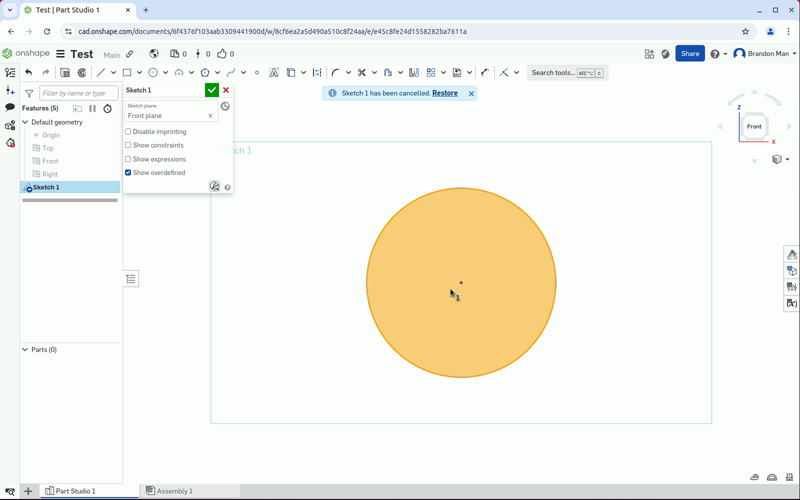
mouse_move(73, 352)
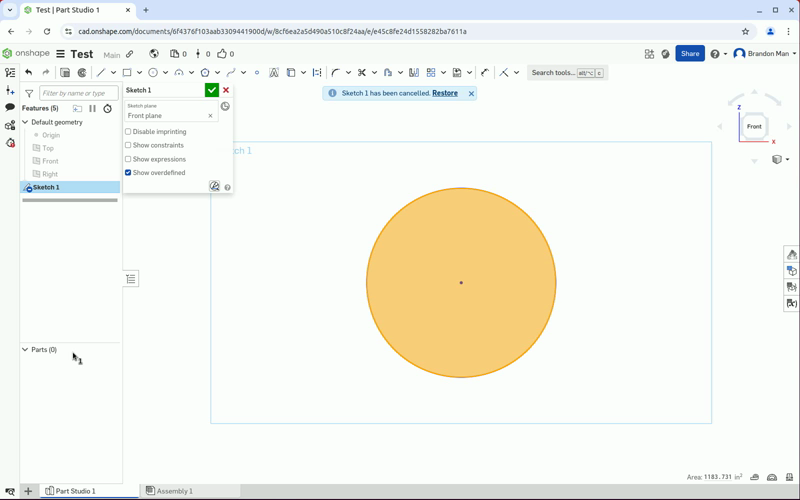
key(shift+y)
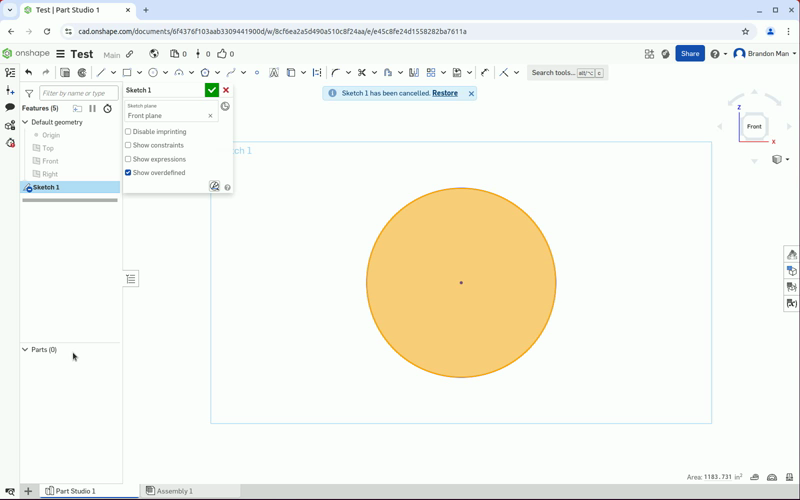
key(shift+e)
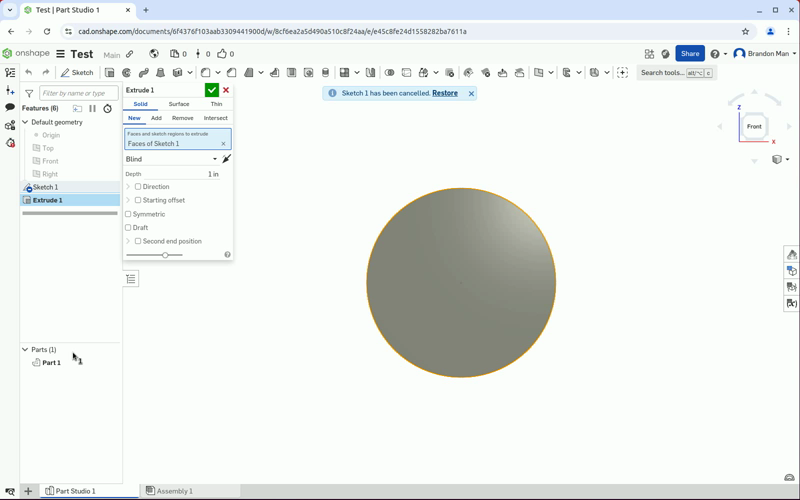
mouse_move(143, 106)
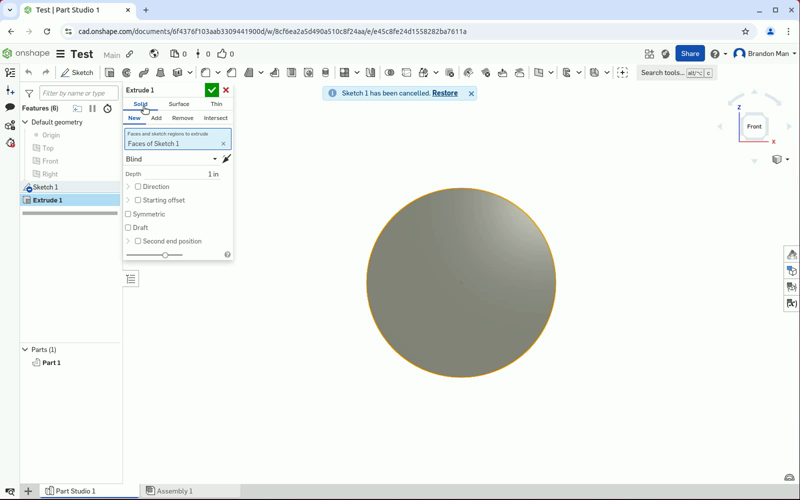
click(143, 106)
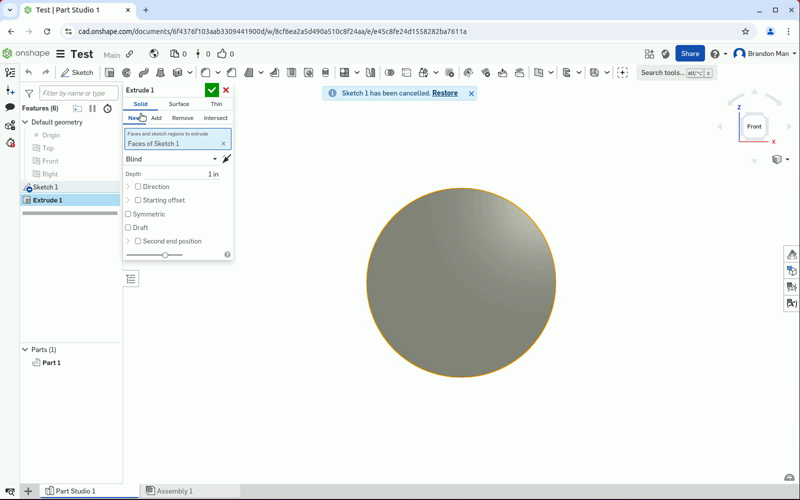
mouse_move(137, 120)
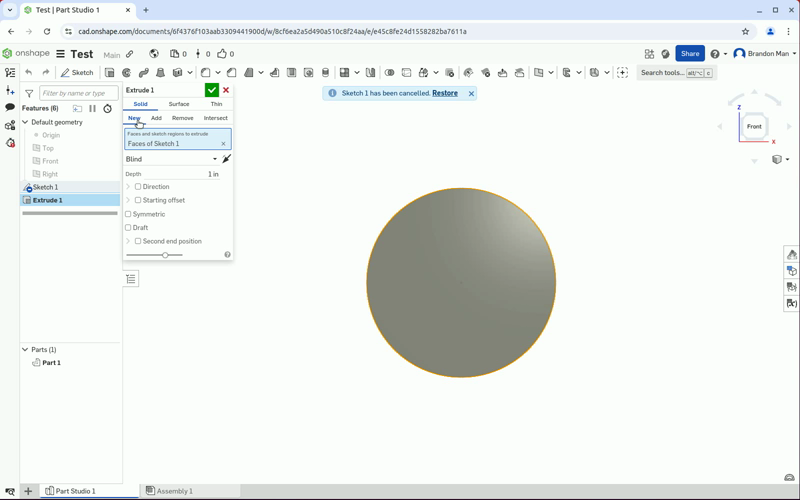
click(137, 120)
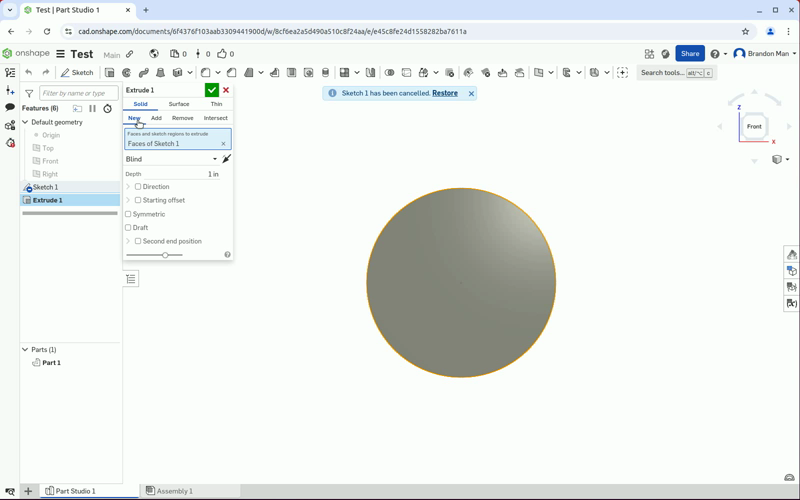
key(tab, 4)
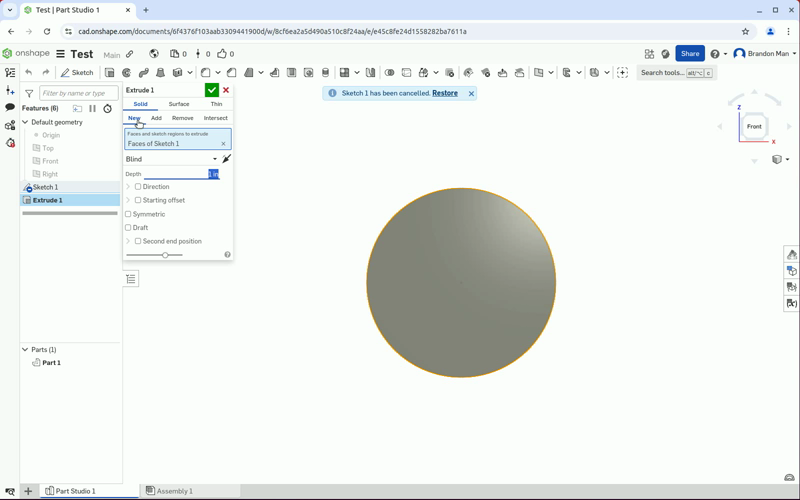
text(23.108)
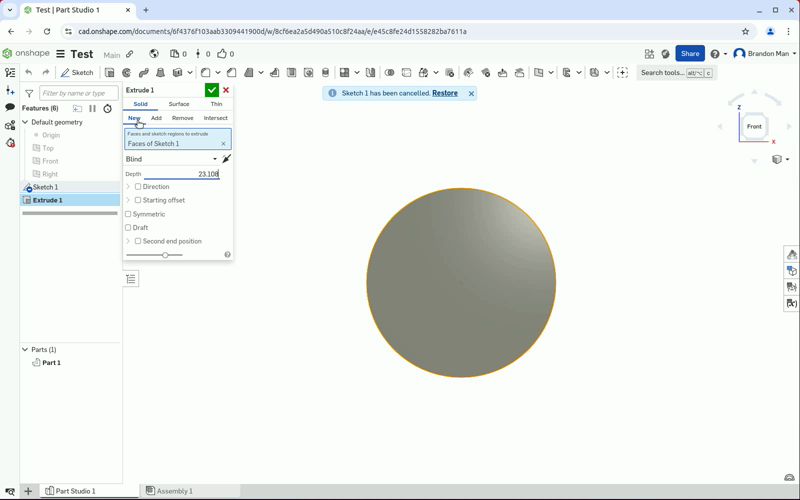
key(enter)
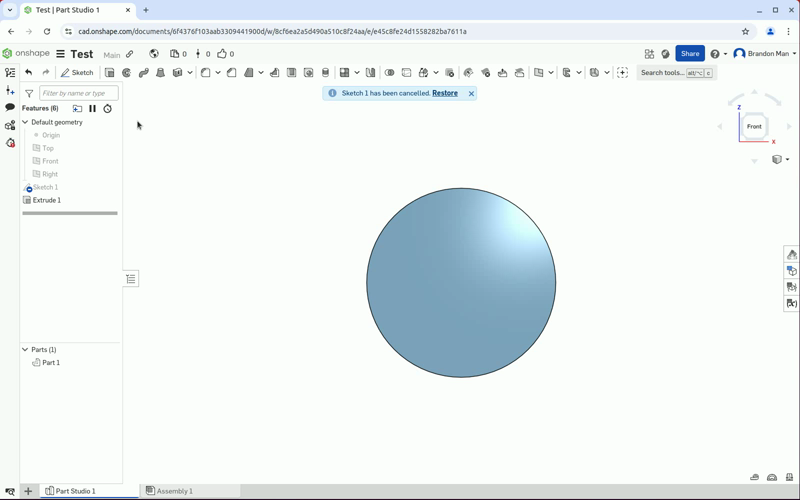
key(shift+h)
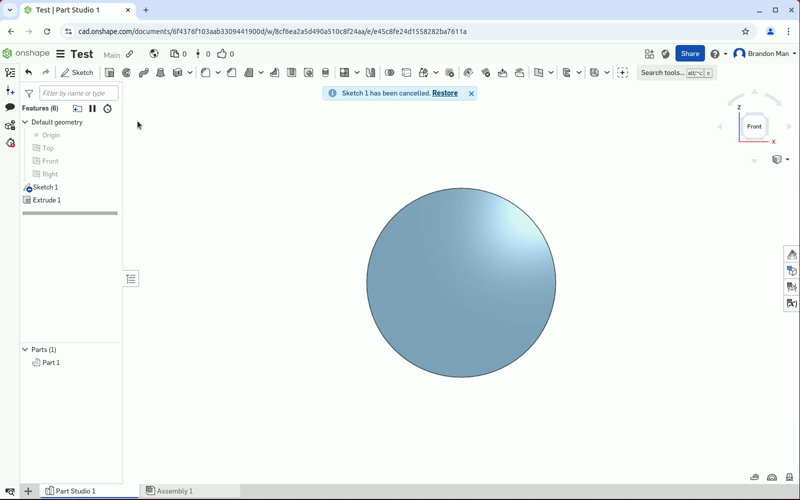
key(shift+h)
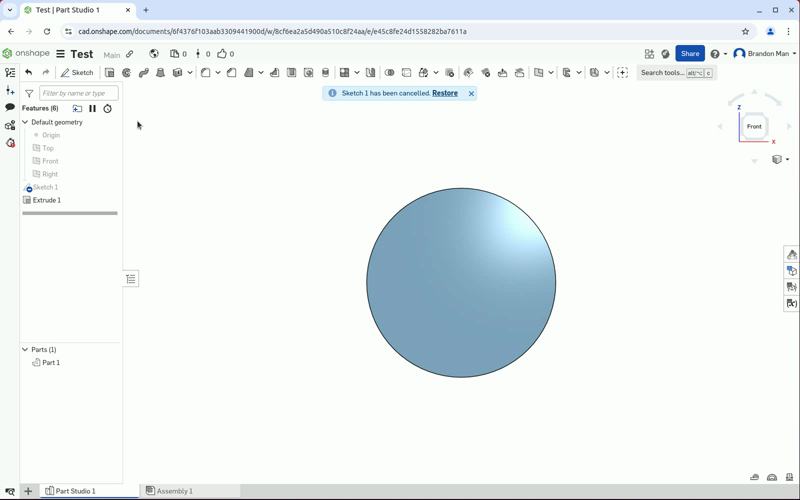
mouse_move(73, 189)
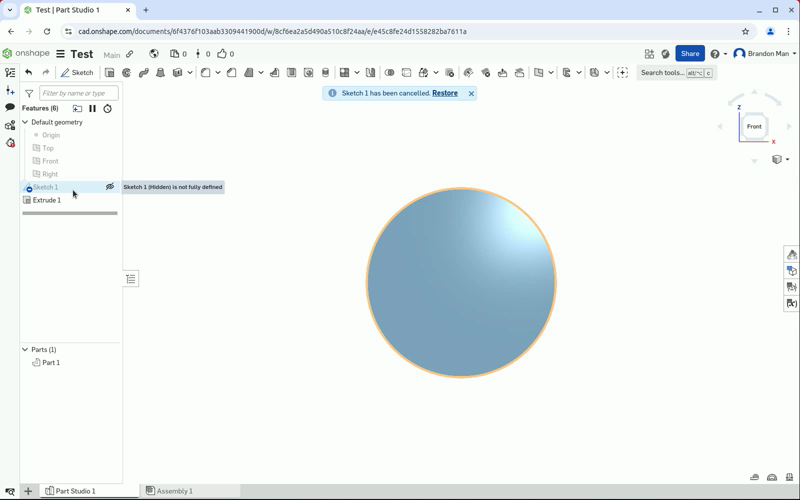
click(73, 189)
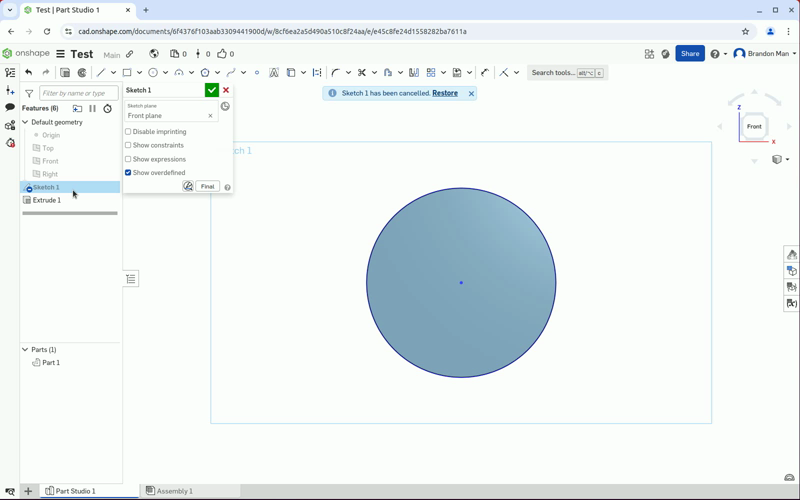
mouse_move(229, 92)
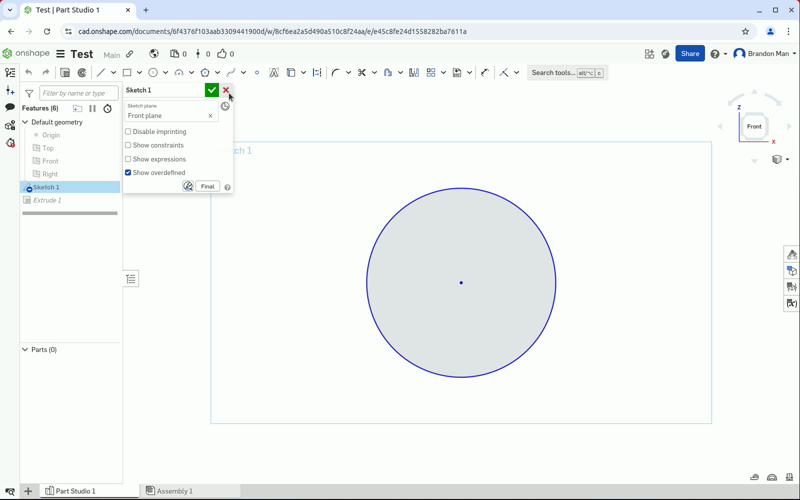
click(229, 92)
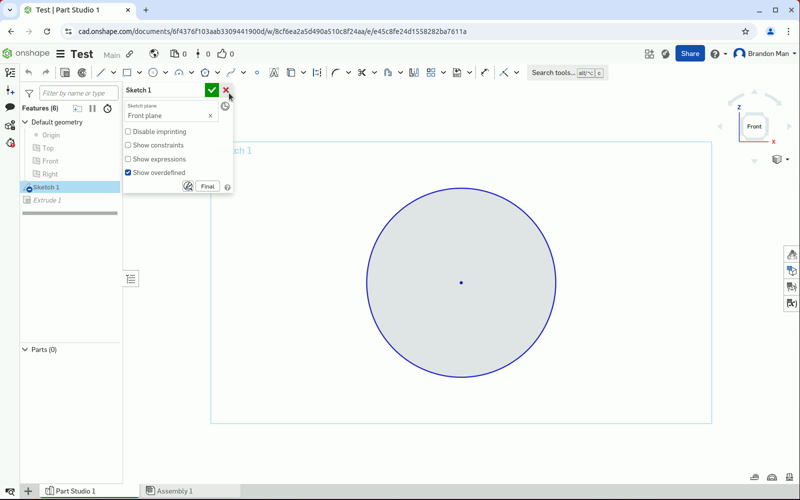
key(shift+s)
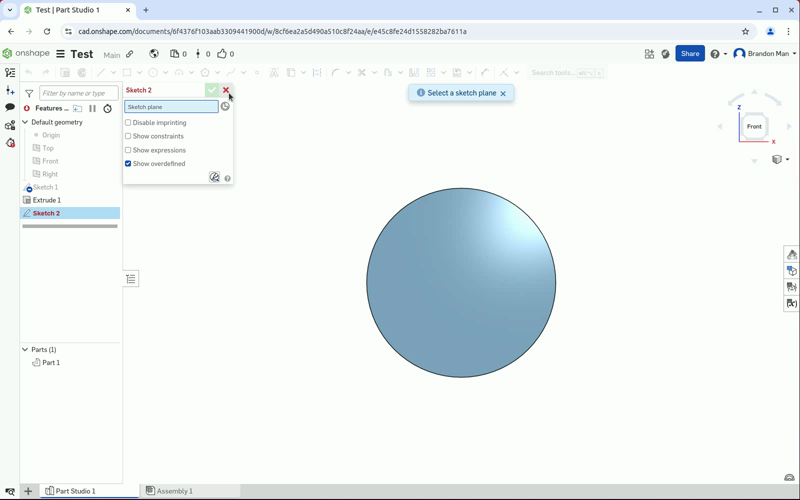
mouse_move(73, 163)
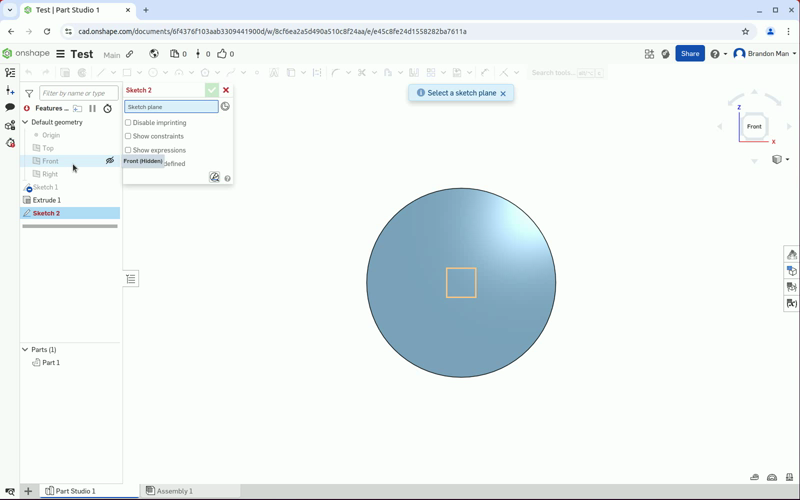
click(73, 163)
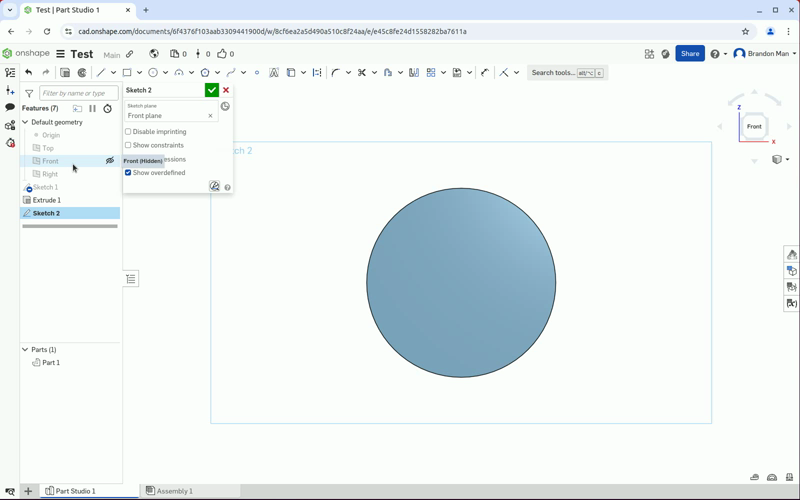
mouse_move(73, 352)
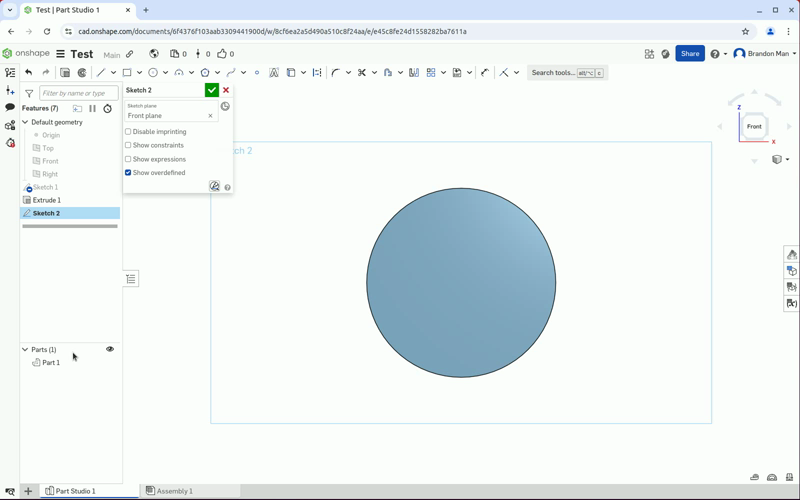
key(y)
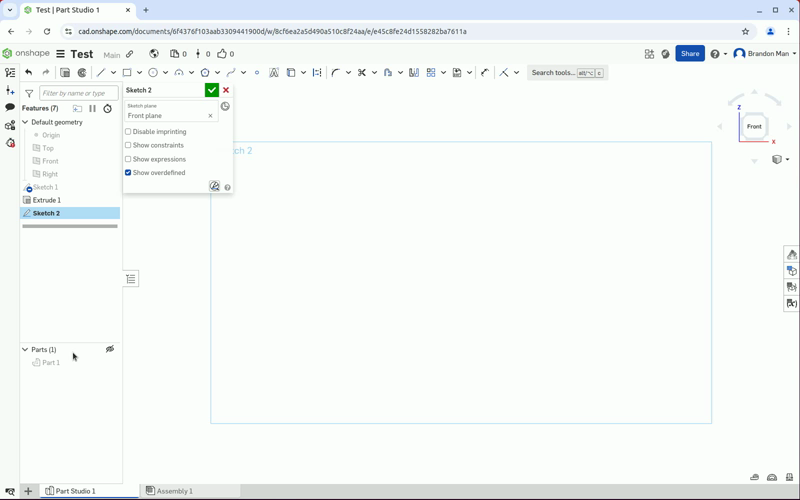
key(c)
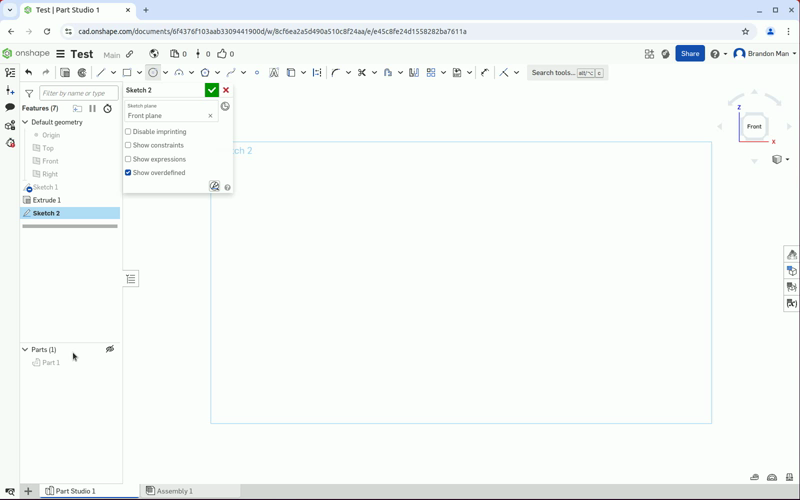
key_down(shift)
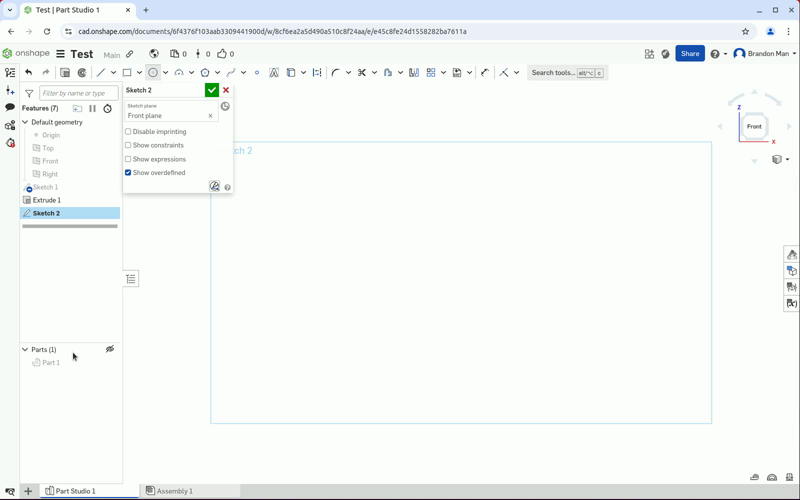
mouse_move(461, 282)
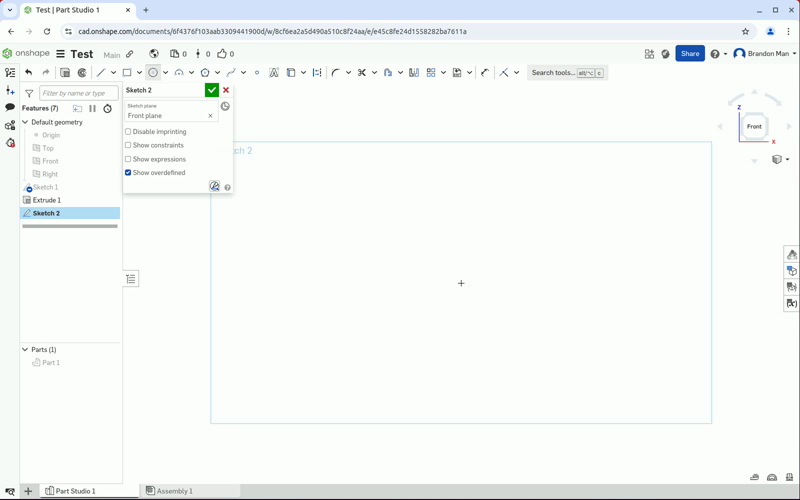
click(461, 282)
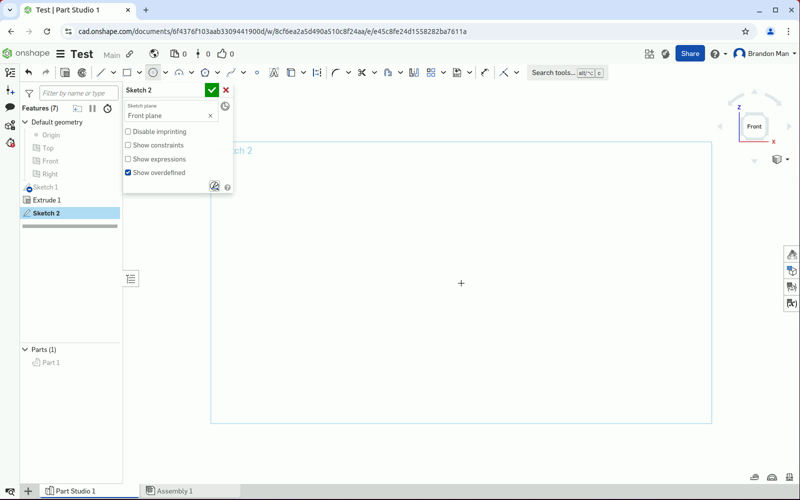
key_up(shift)
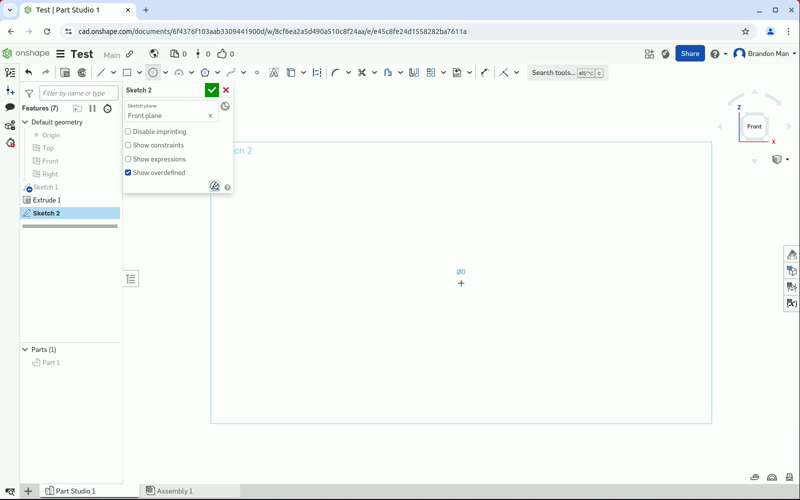
mouse_move(551, 282)
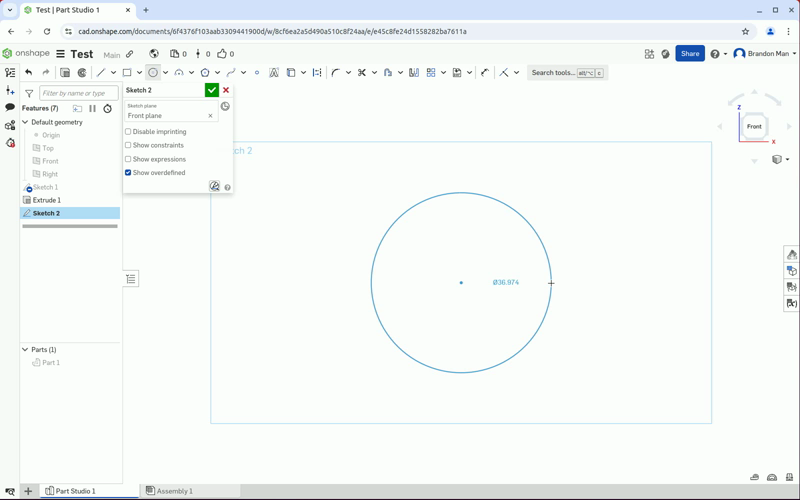
click(551, 282)
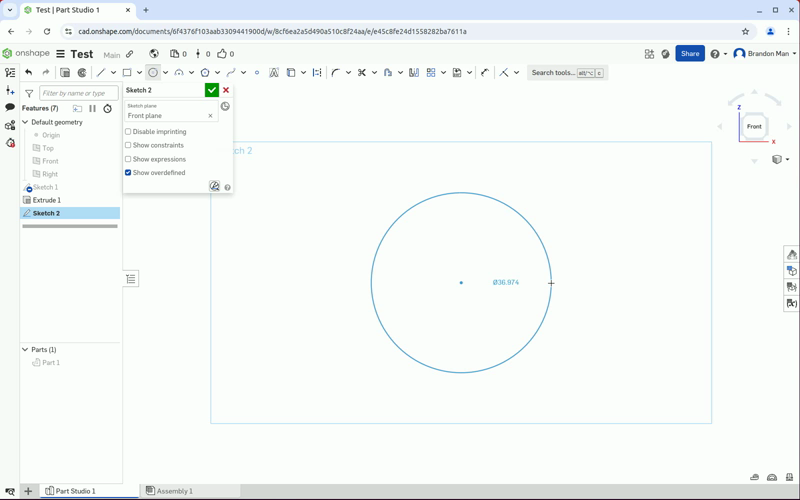
key(esc)
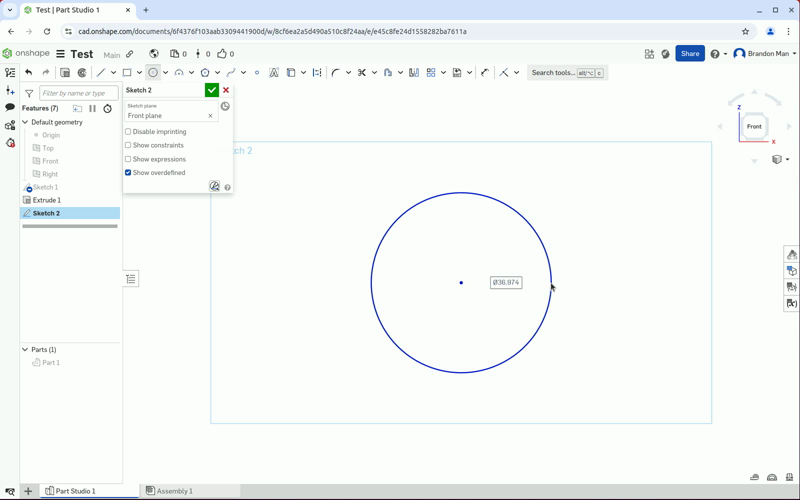
mouse_move(449, 343)
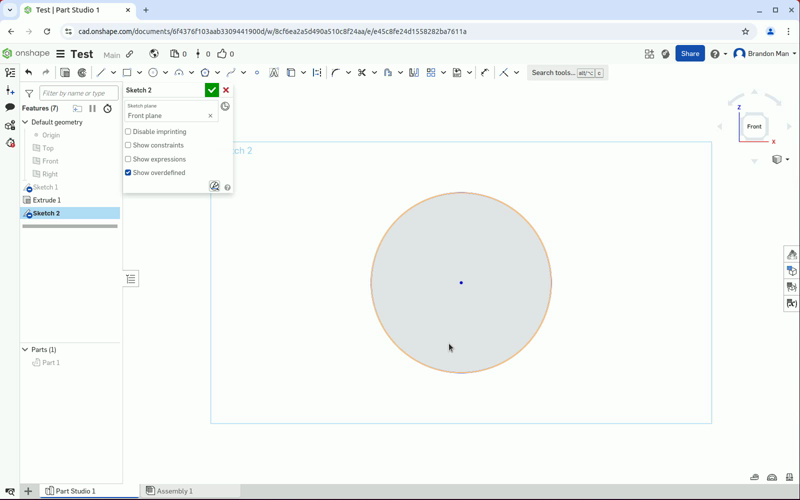
click(449, 343)
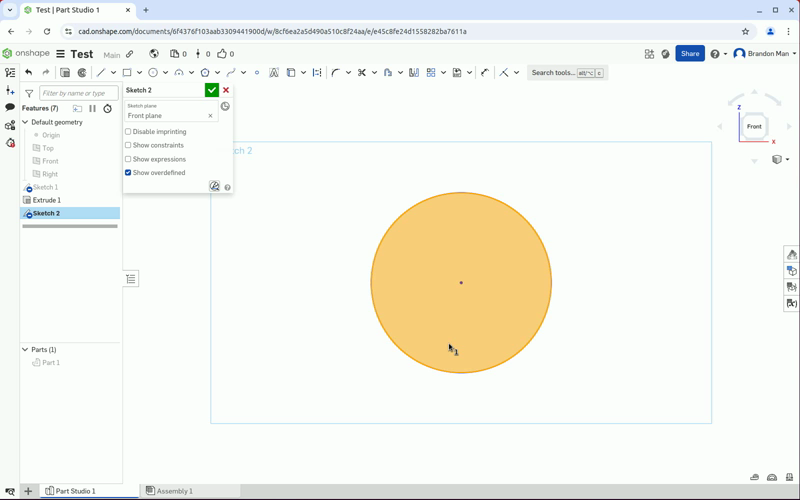
mouse_move(73, 352)
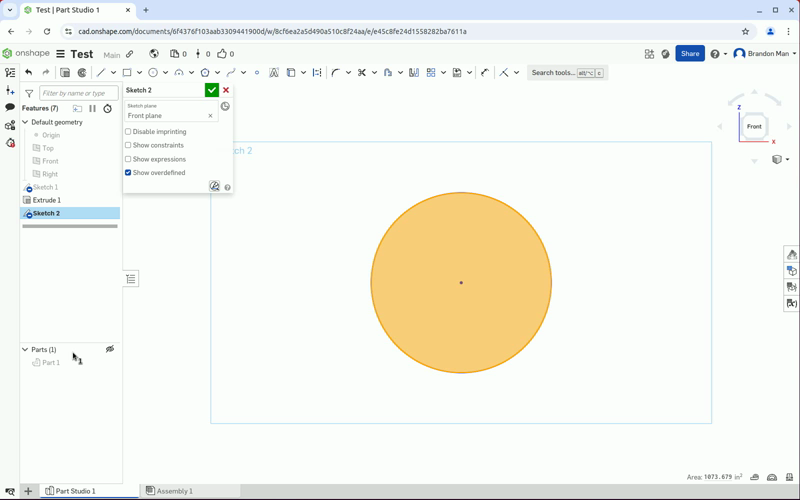
key(shift+y)
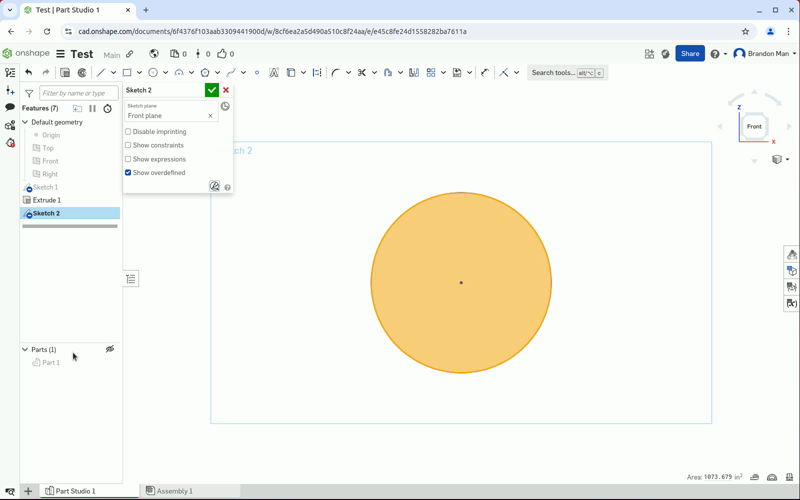
key(shift+e)
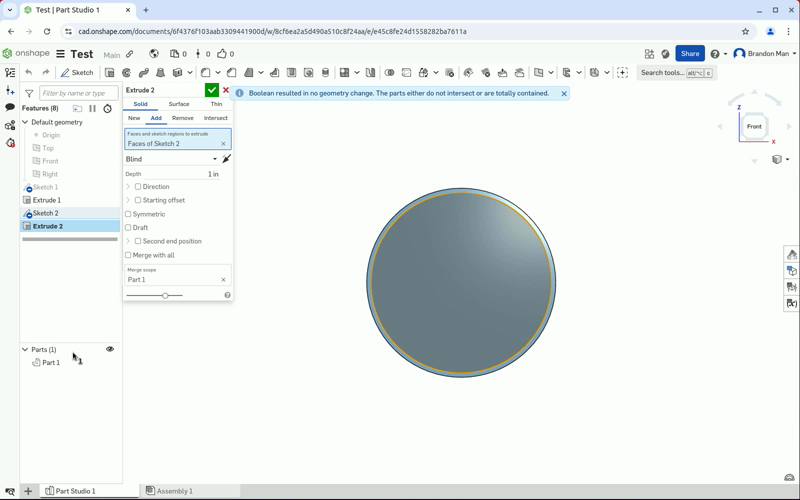
mouse_move(143, 106)
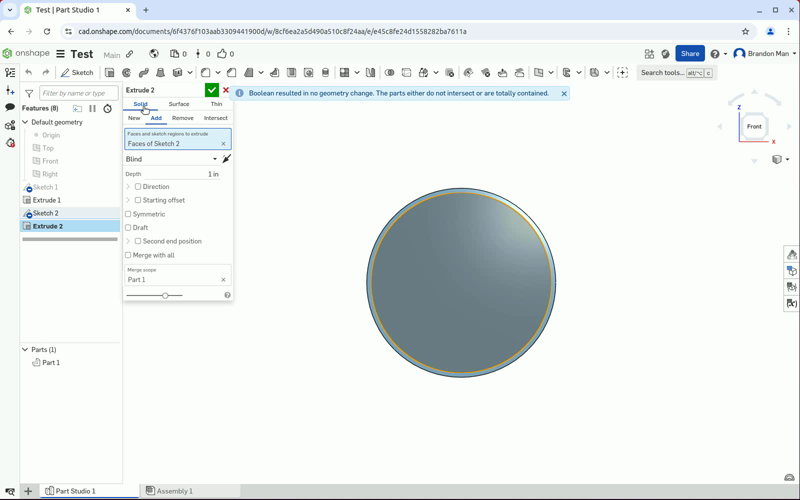
click(143, 106)
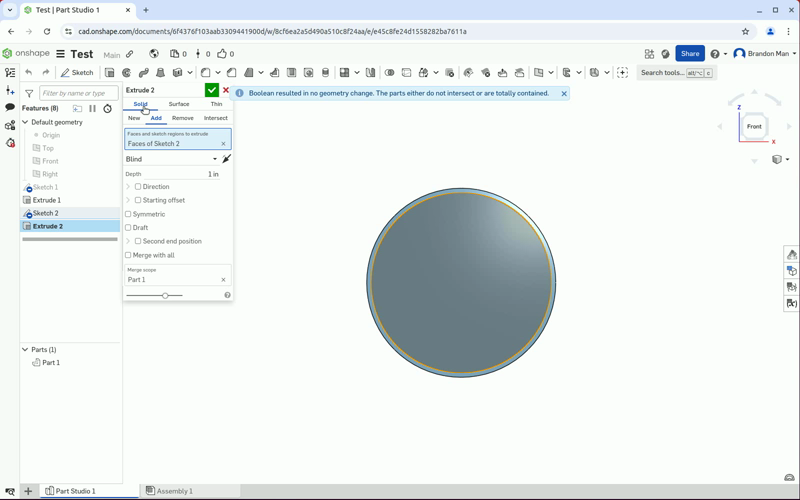
mouse_move(186, 120)
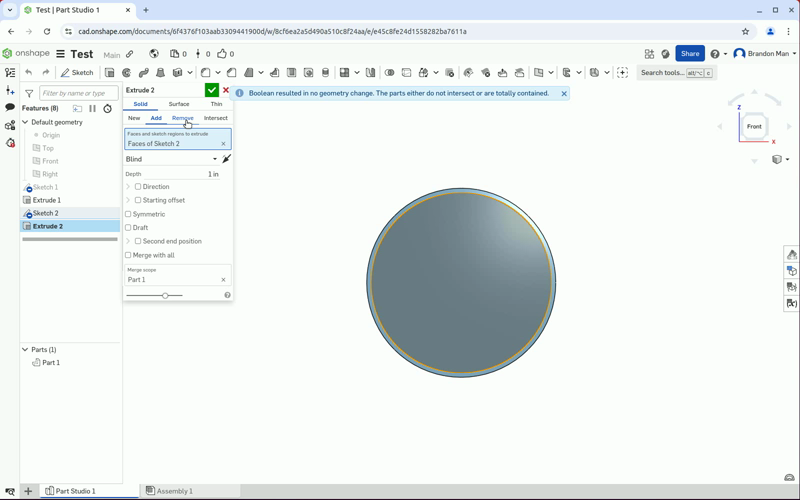
click(186, 120)
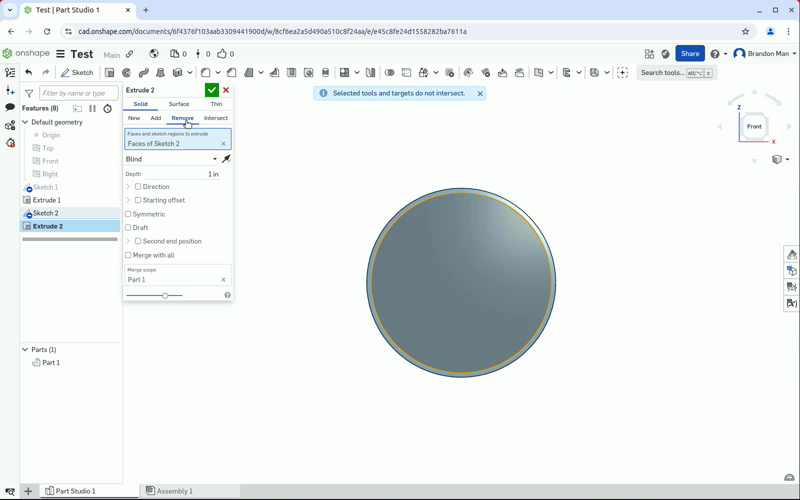
key(tab, 4)
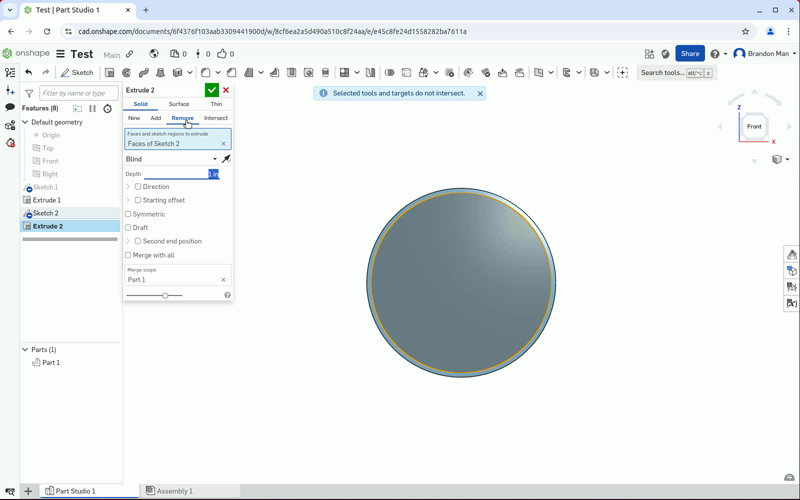
text(-22.627)
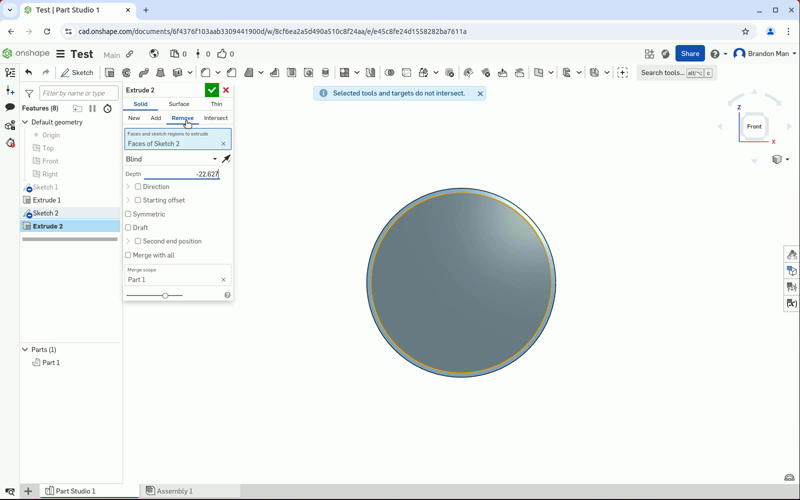
key(tab, 6)
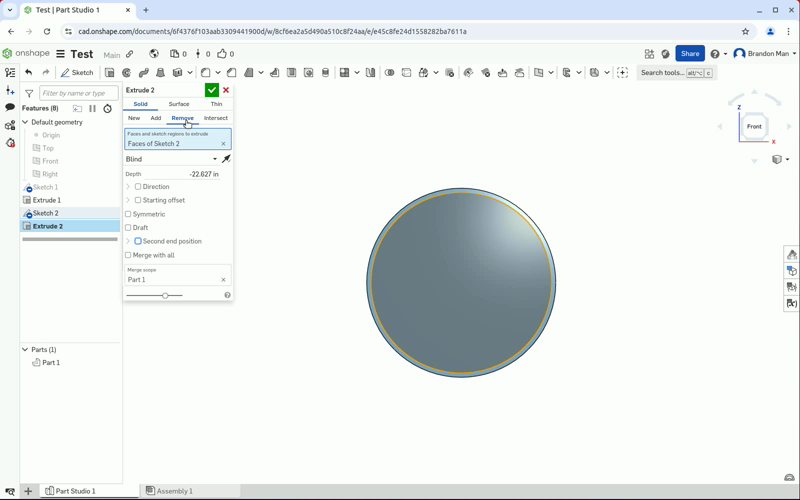
key(space)
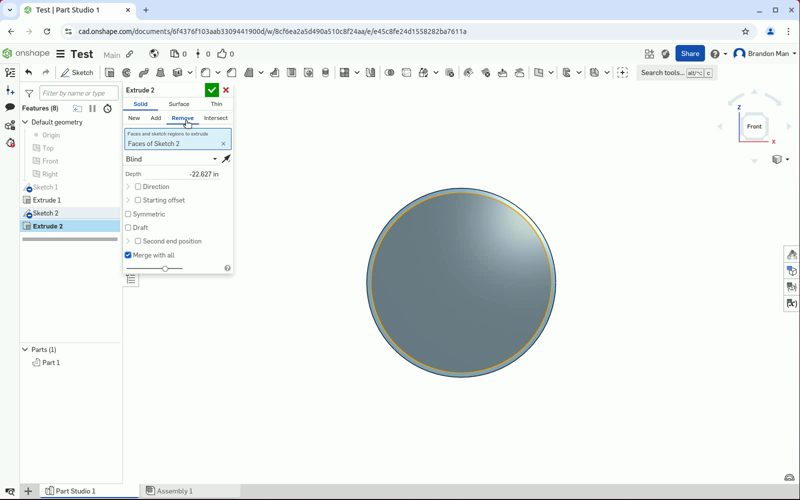
key(enter)
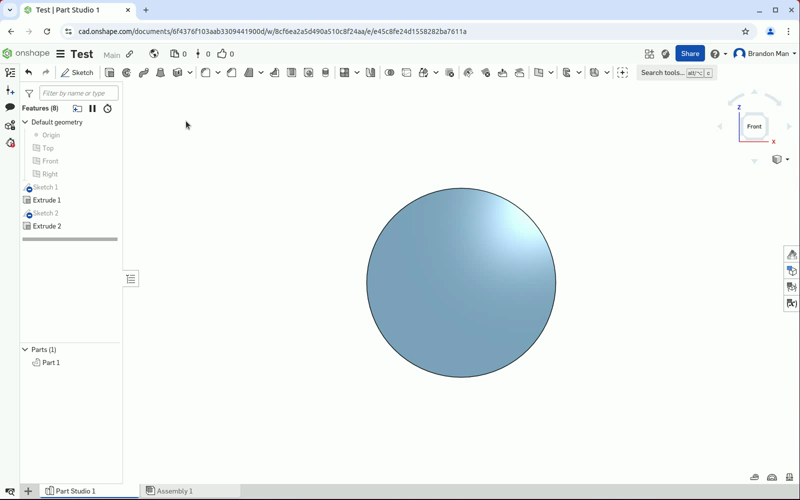
key(shift+h)
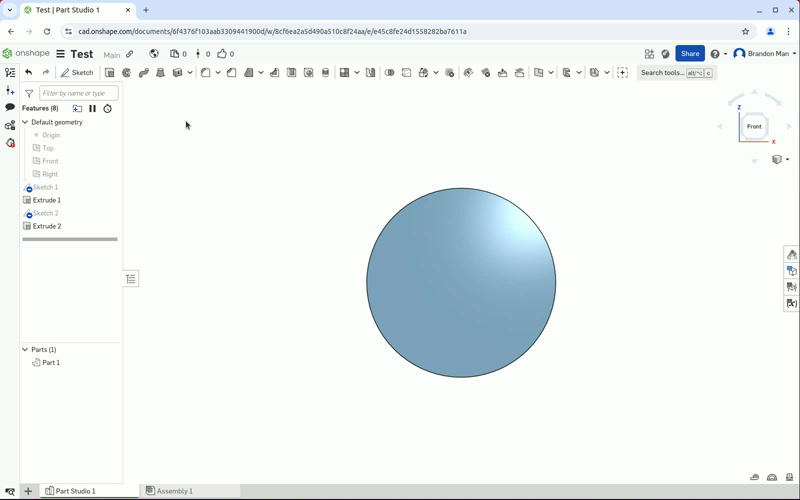
key(shift+h)
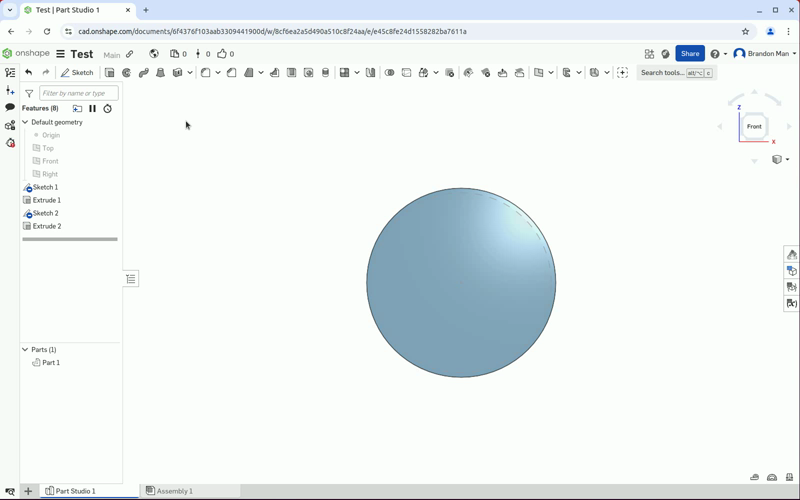
key(shift+7)
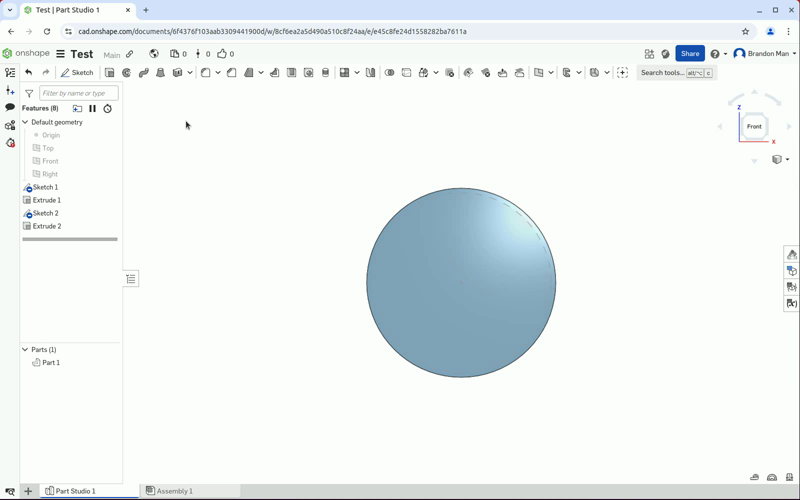
key(left, 2)
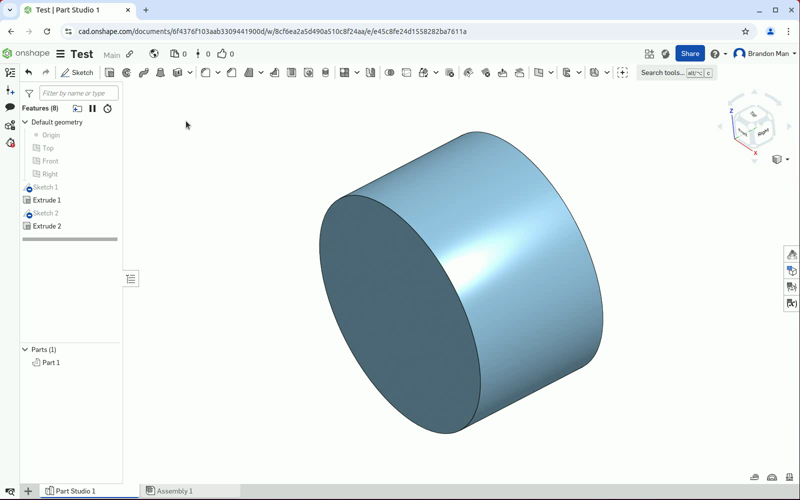
key(down, 2)
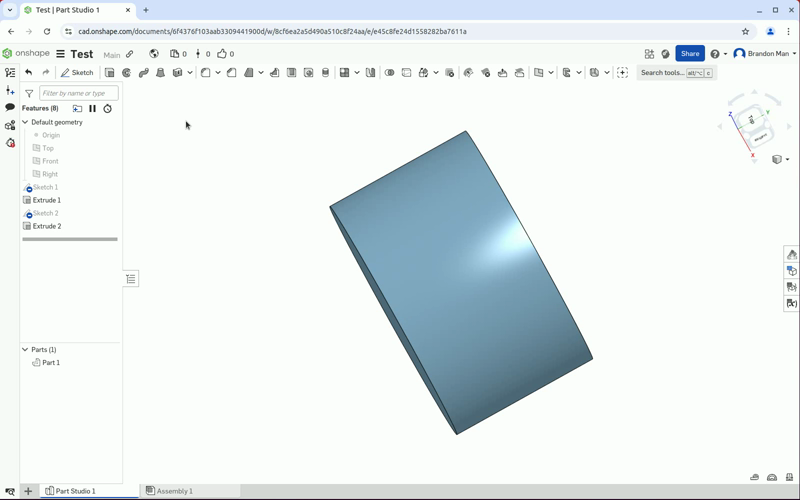
key(up, 2)
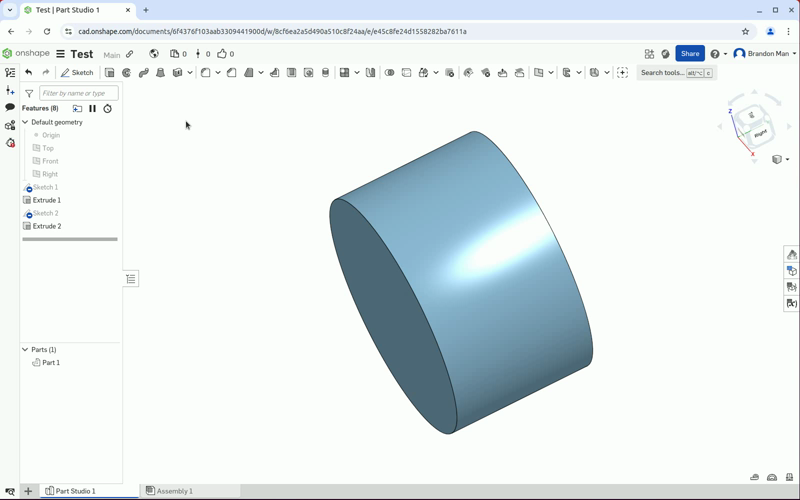
key(right, 2)
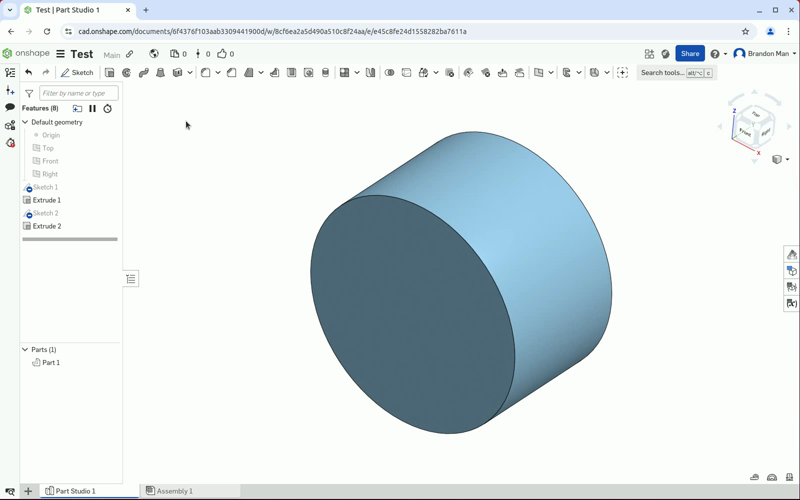
mouse_move(73, 189)
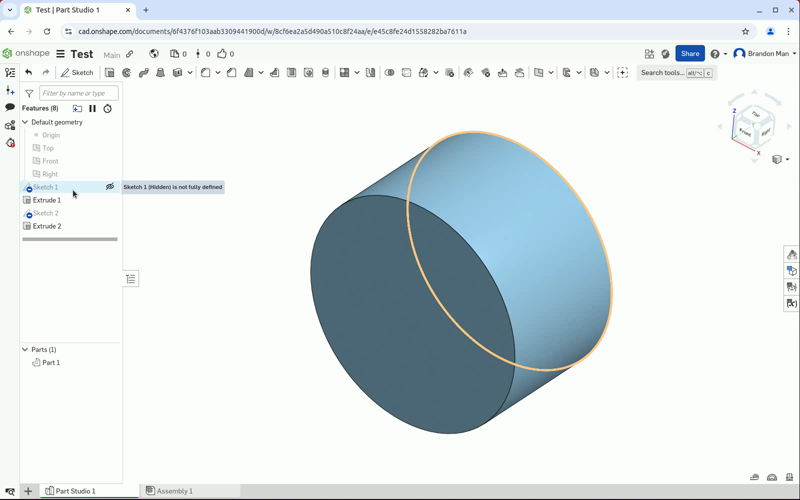
click(73, 189)